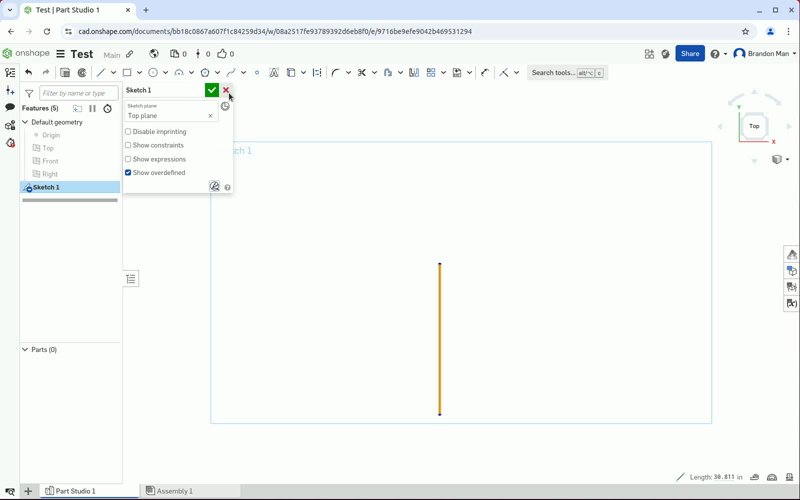
key(shift+h)
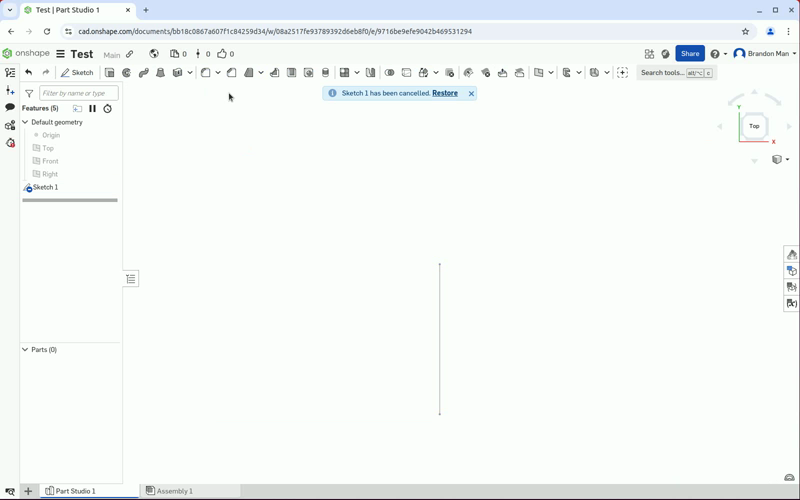
key(shift+s)
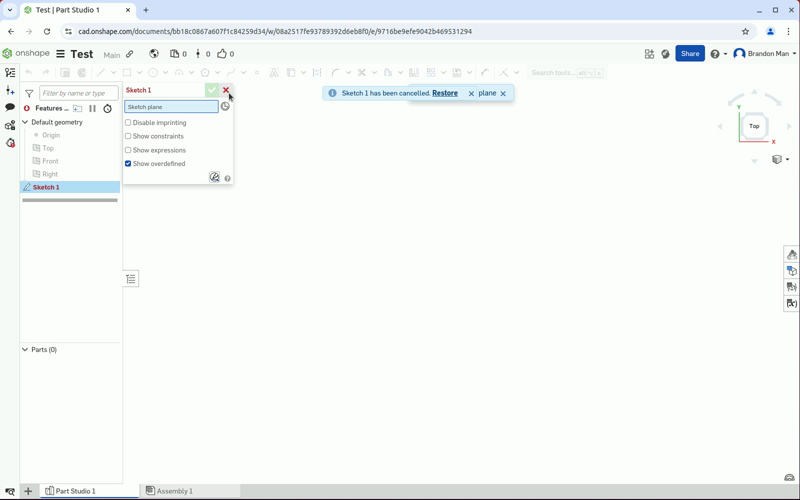
mouse_move(73, 150)
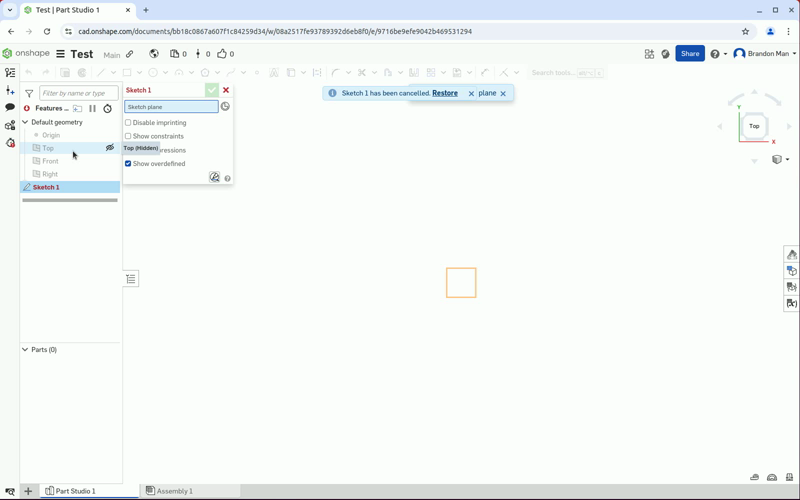
click(73, 150)
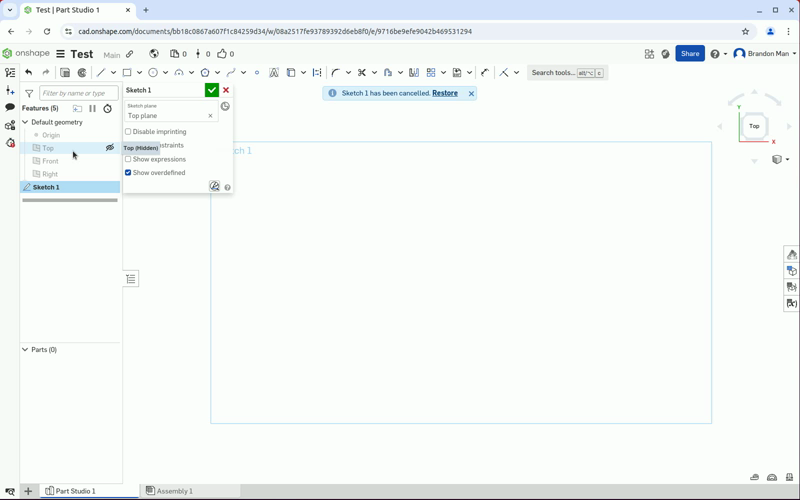
mouse_move(73, 352)
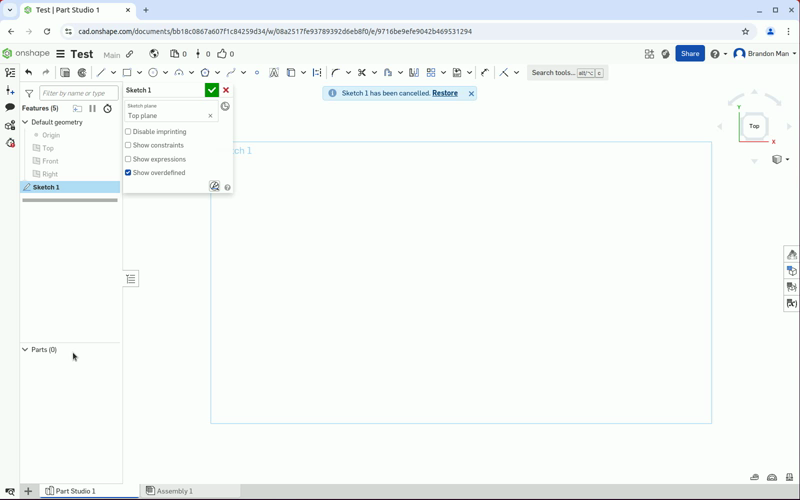
key(y)
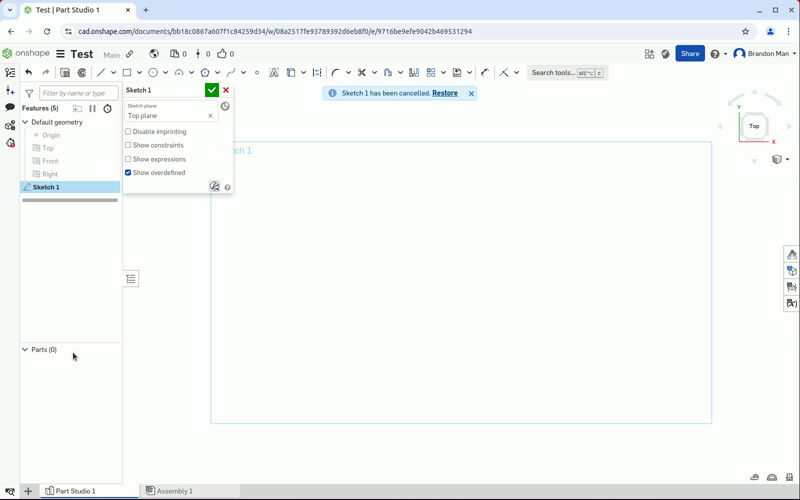
key(c)
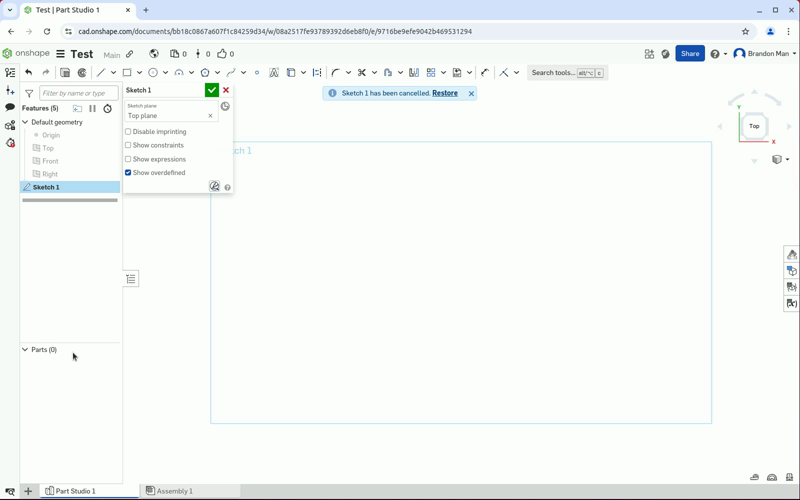
key_down(shift)
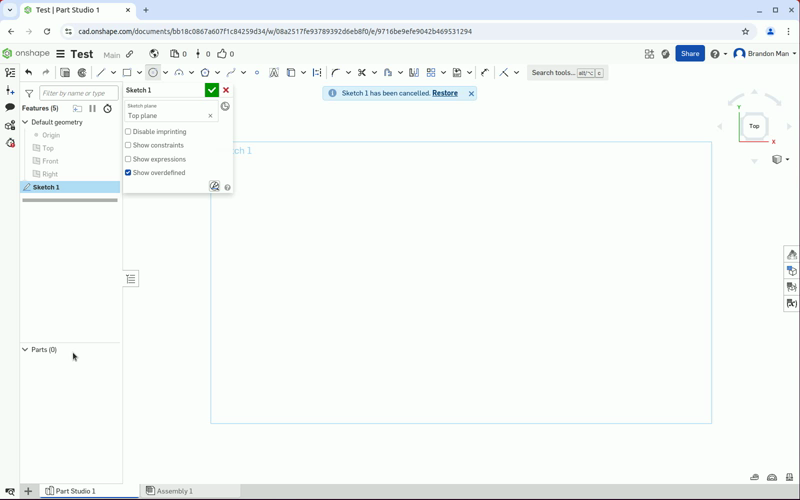
mouse_move(461, 282)
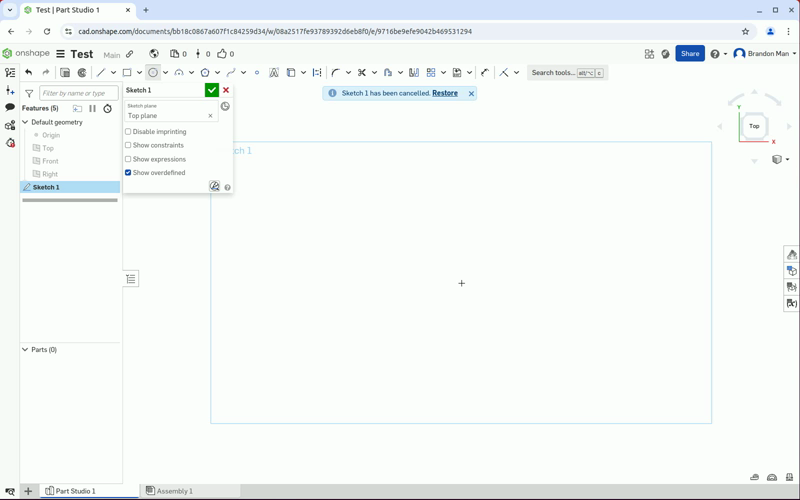
click(461, 282)
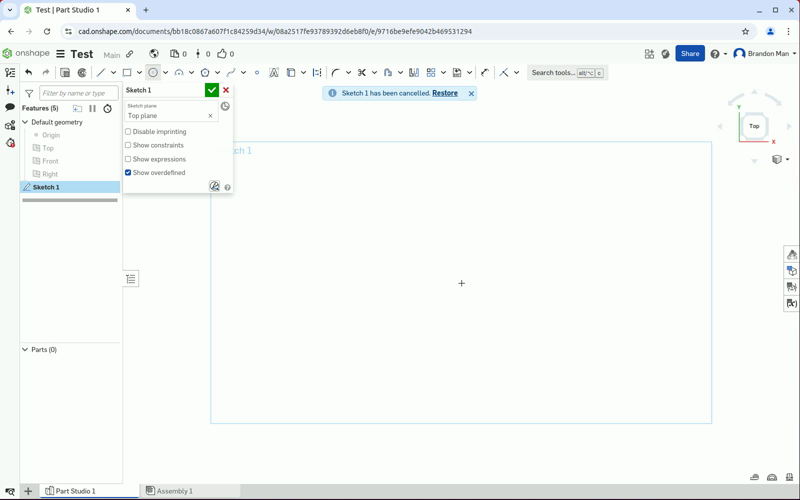
key_up(shift)
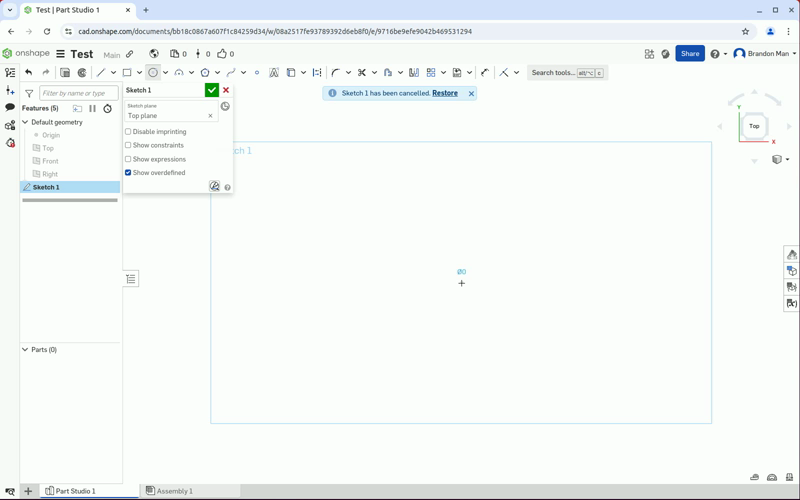
mouse_move(557, 282)
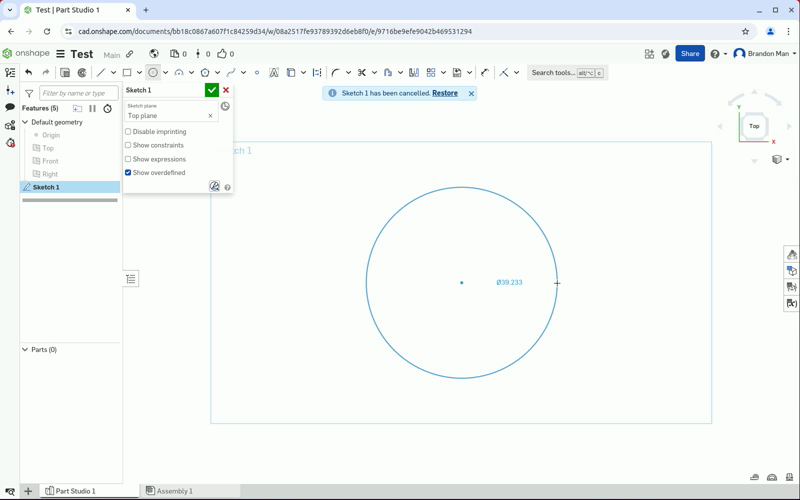
click(557, 282)
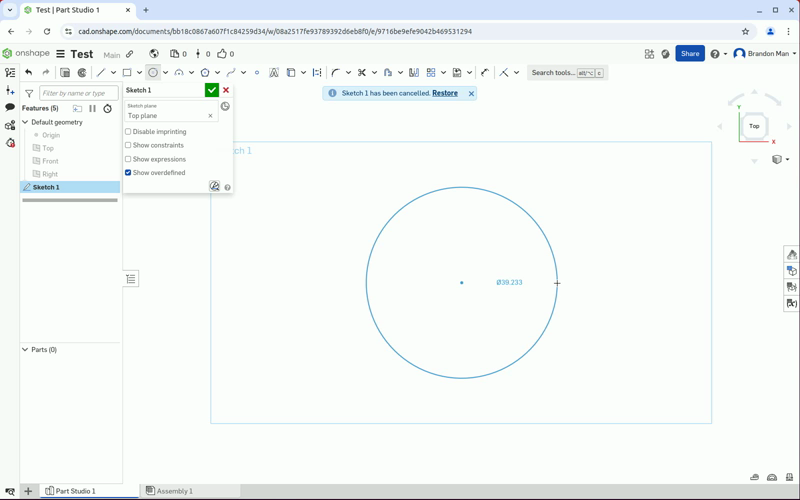
key(esc)
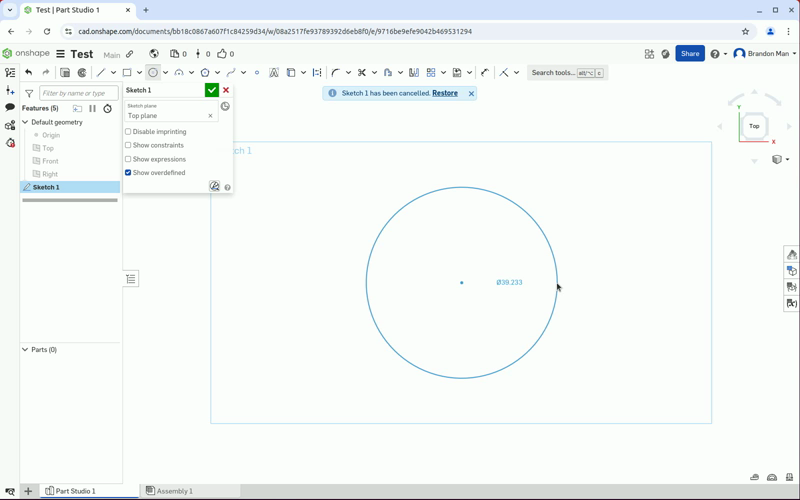
mouse_move(509, 287)
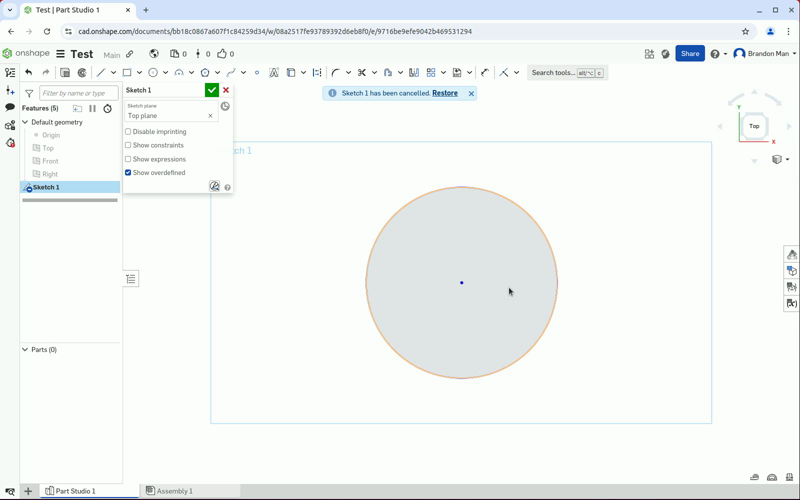
click(509, 287)
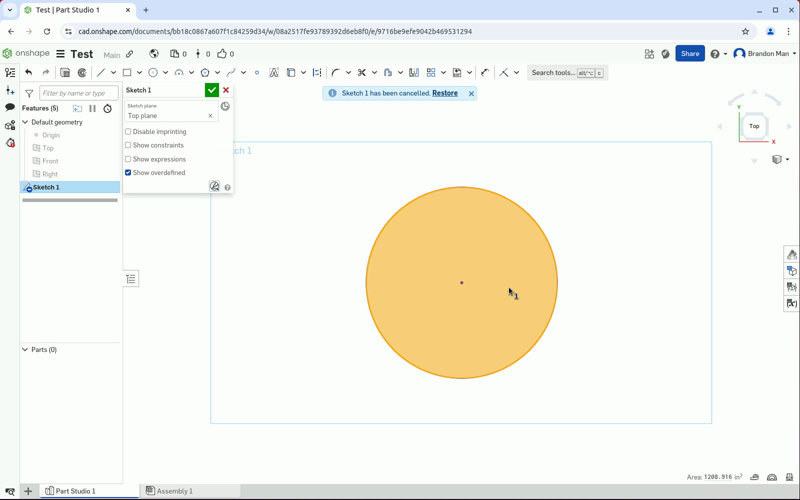
mouse_move(73, 352)
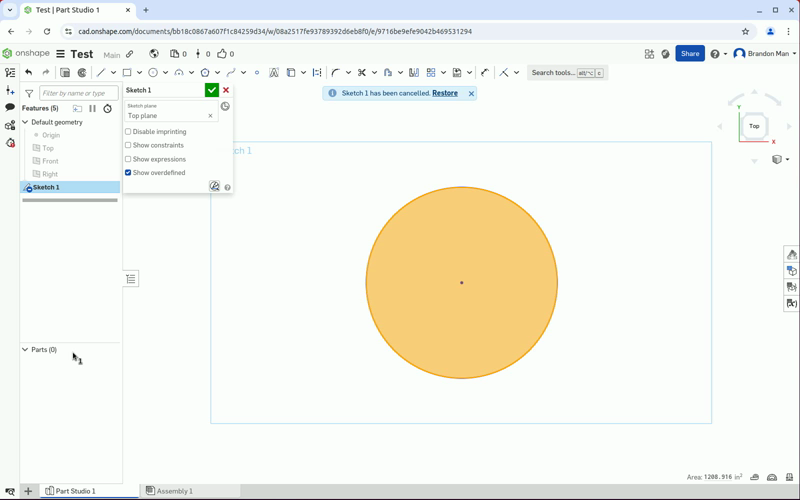
key(shift+y)
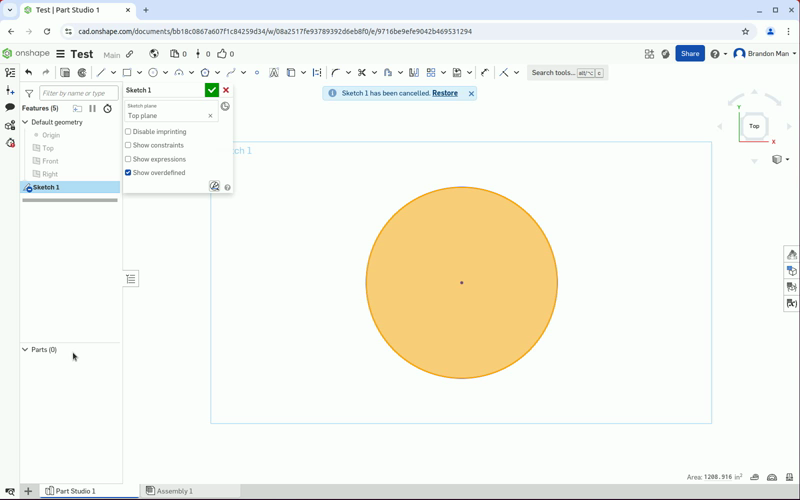
key(shift+e)
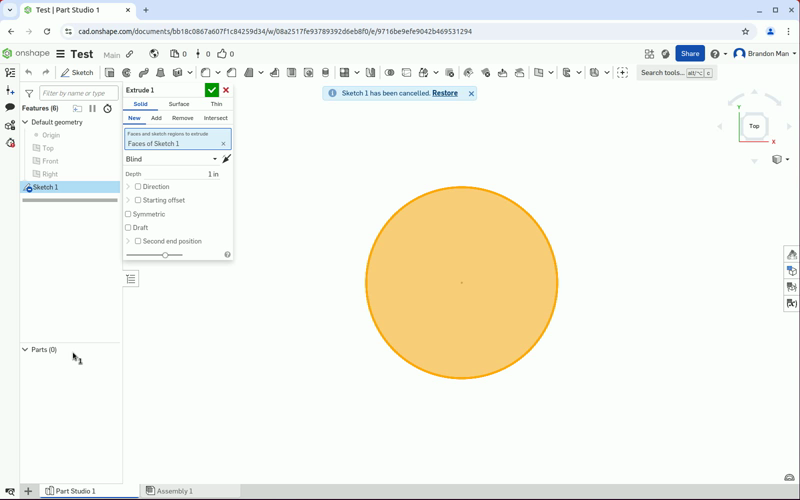
mouse_move(143, 106)
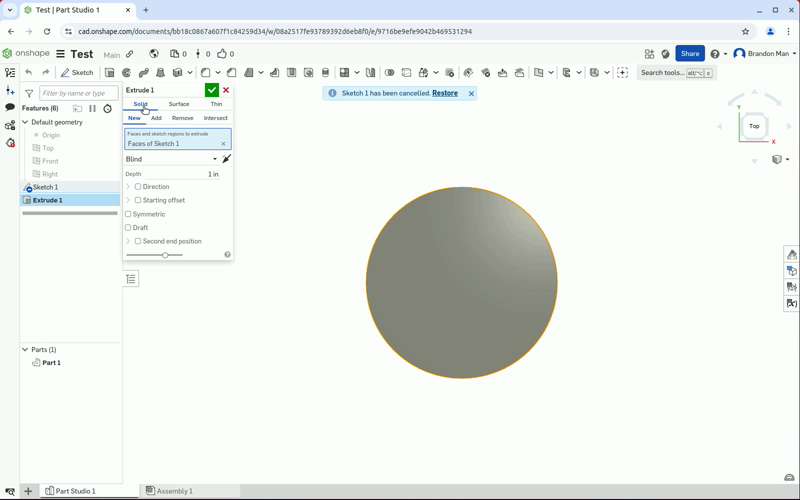
click(143, 106)
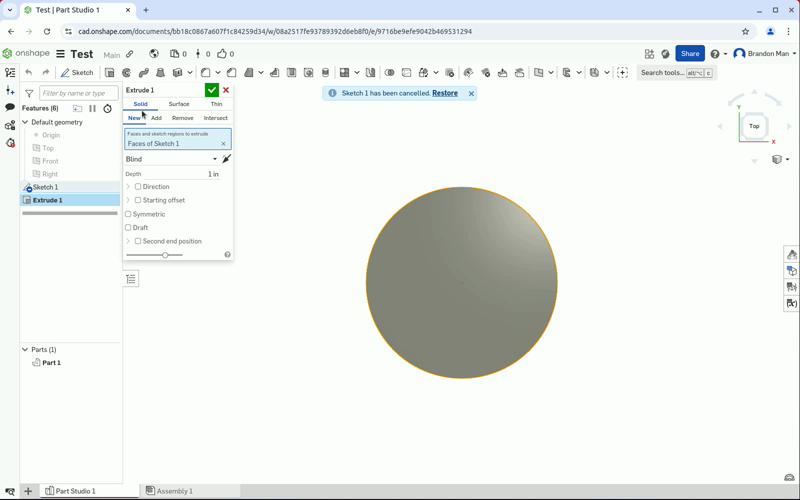
mouse_move(137, 120)
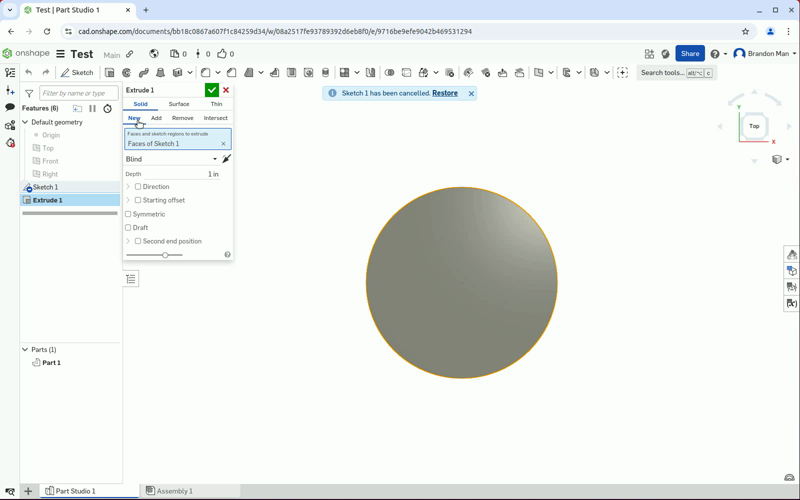
click(137, 120)
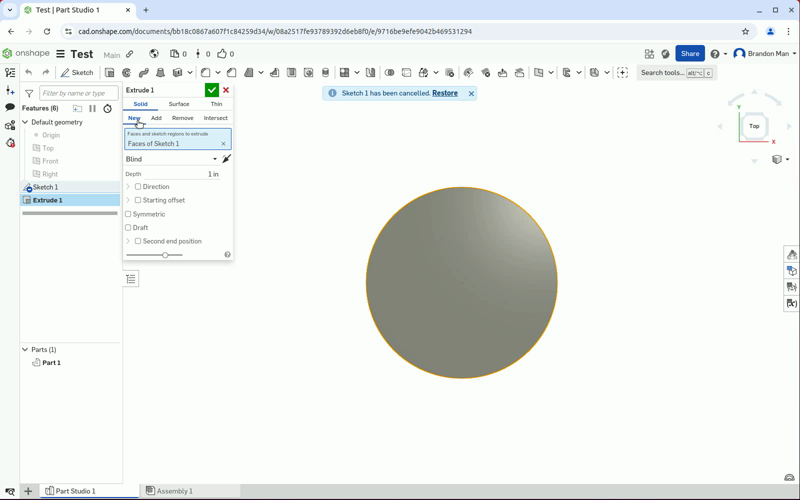
key(tab, 4)
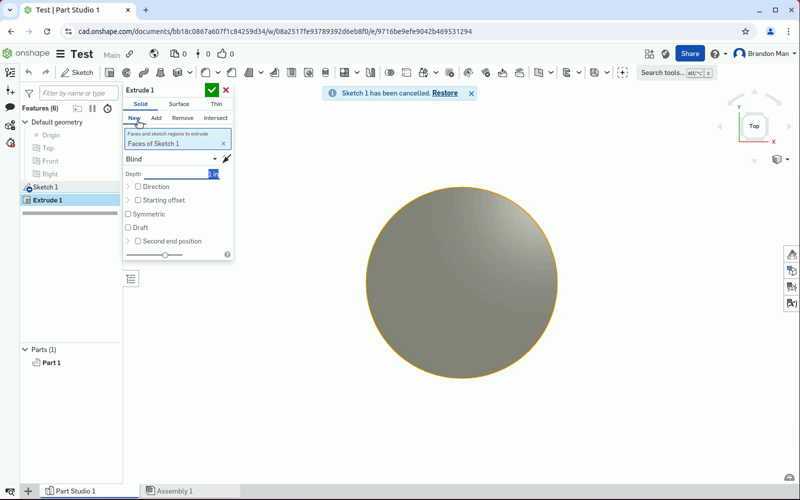
text(23.108)
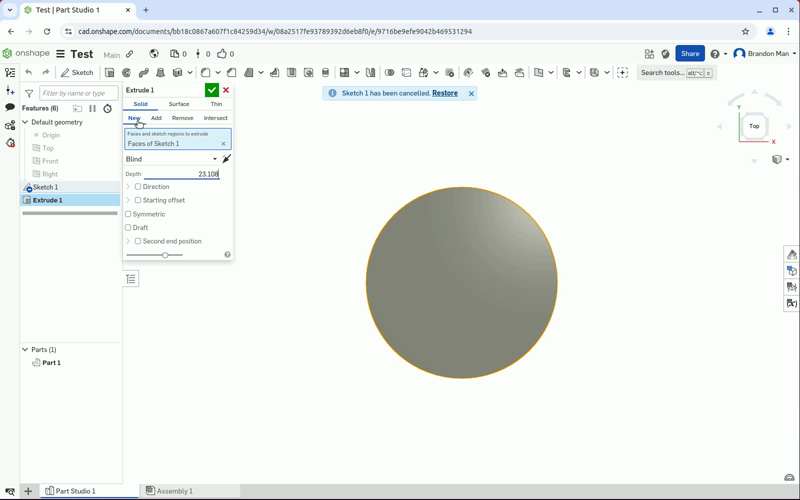
key(enter)
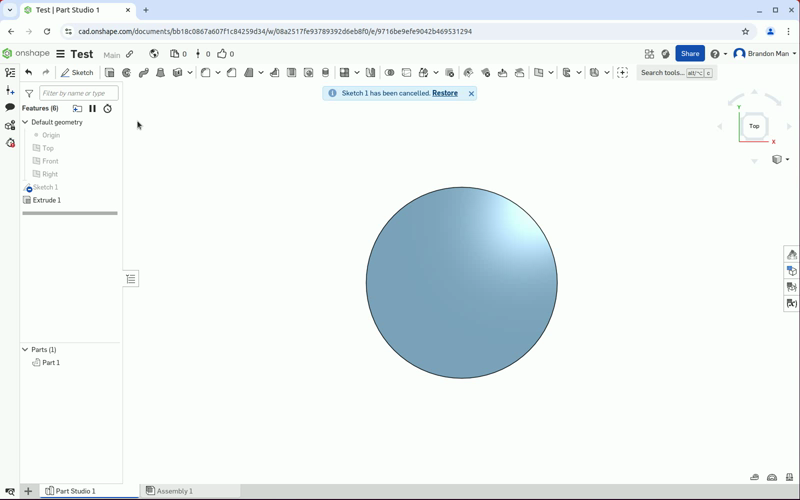
key(shift+h)
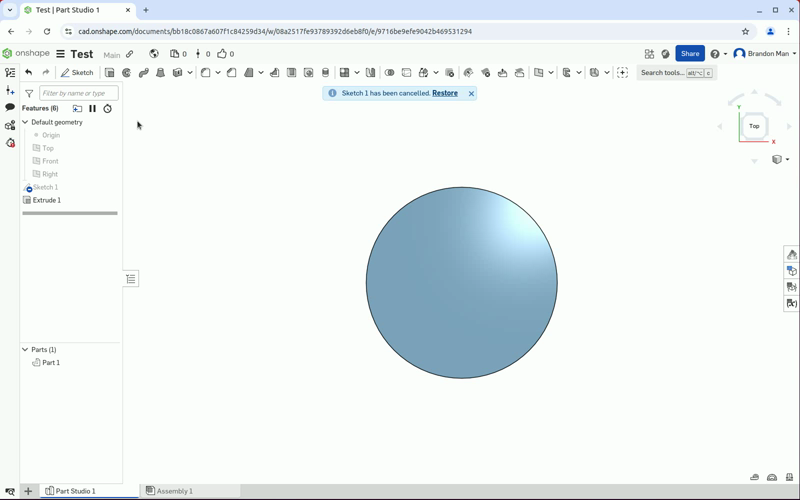
key(shift+h)
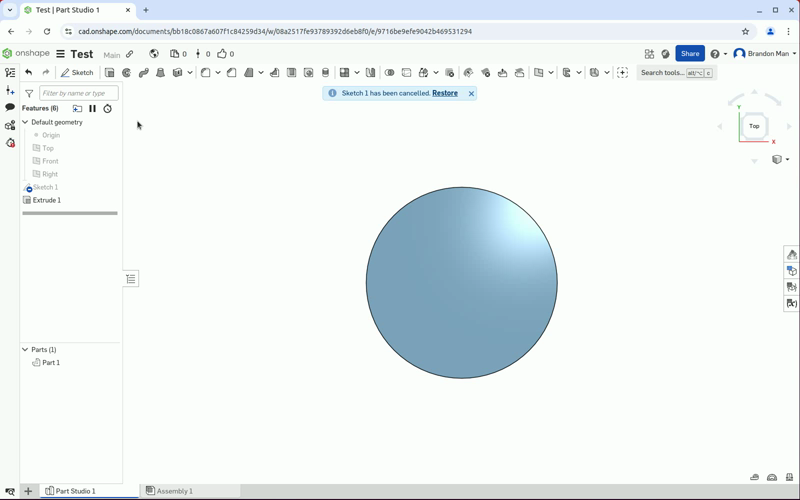
mouse_move(73, 189)
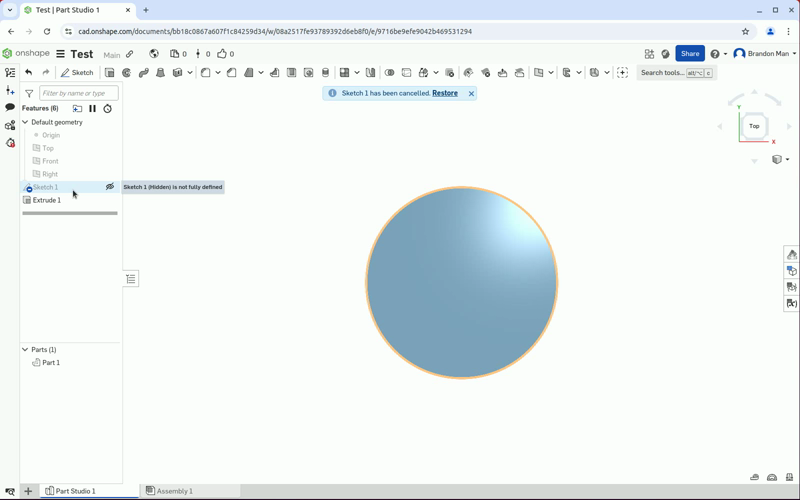
click(73, 189)
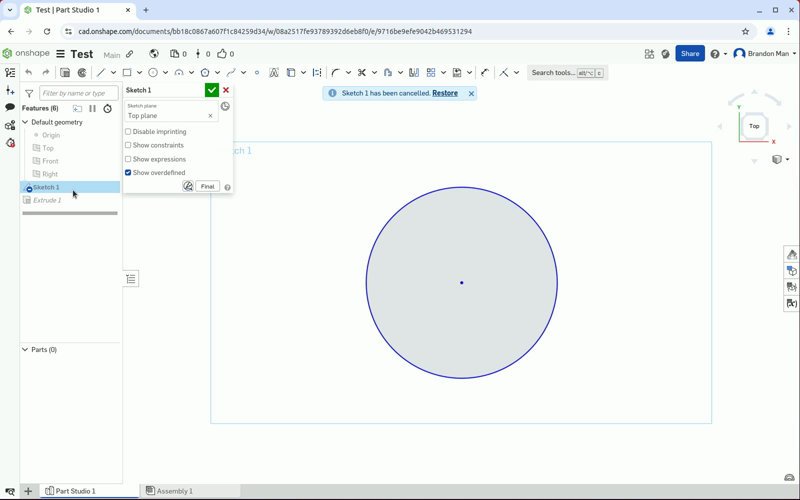
mouse_move(229, 92)
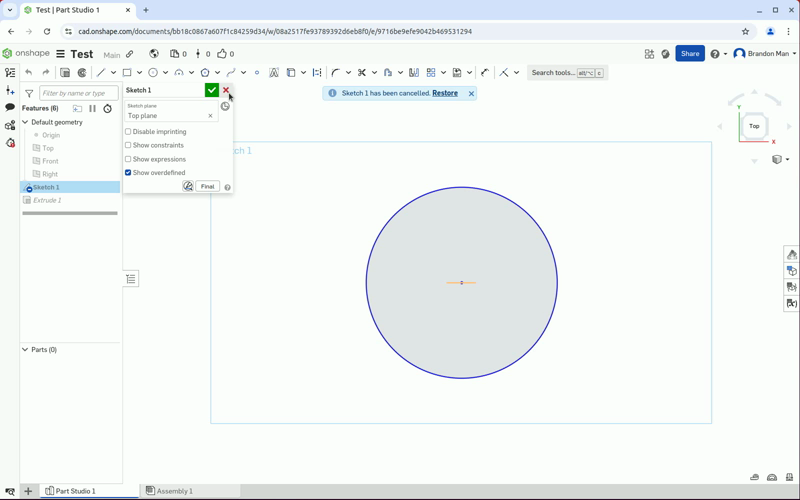
click(229, 92)
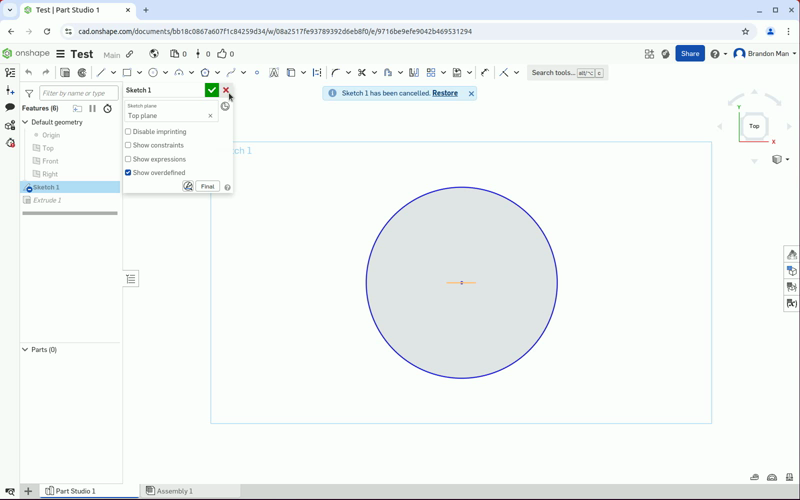
key(shift+s)
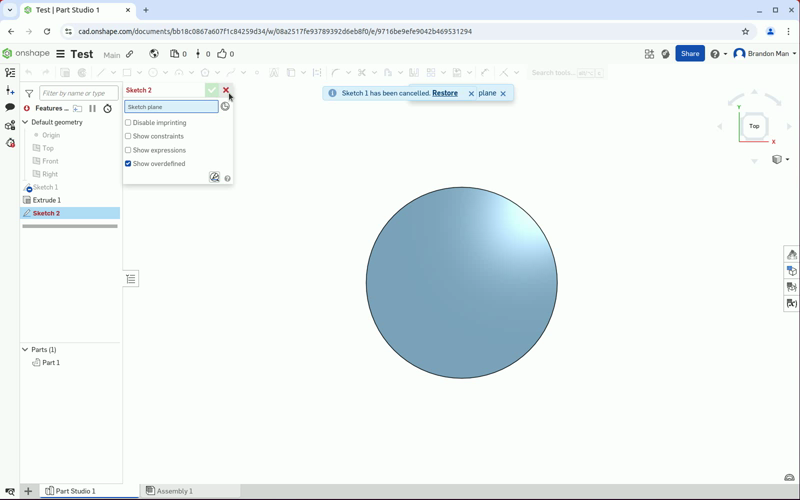
mouse_move(73, 150)
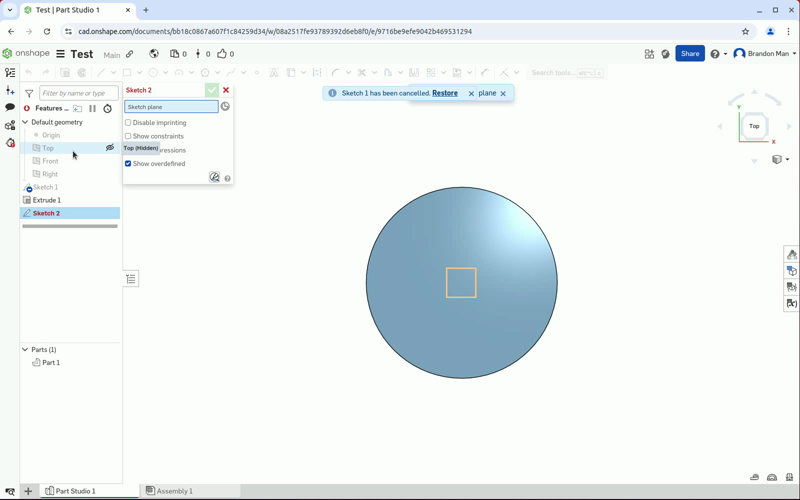
click(73, 150)
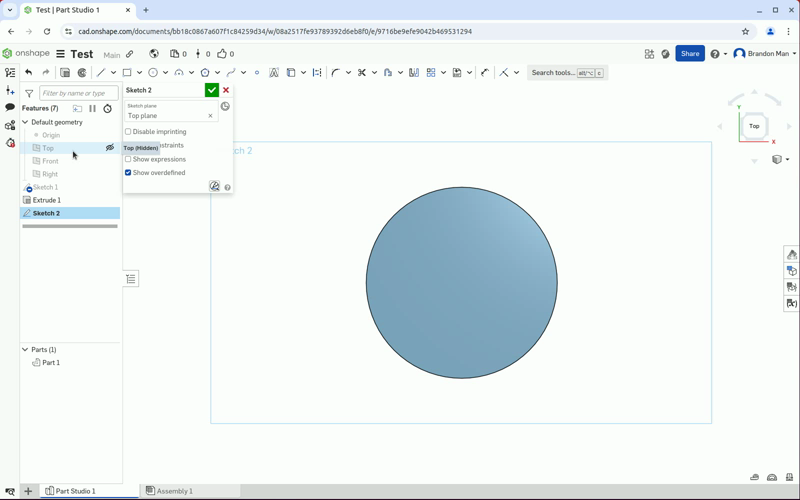
mouse_move(73, 352)
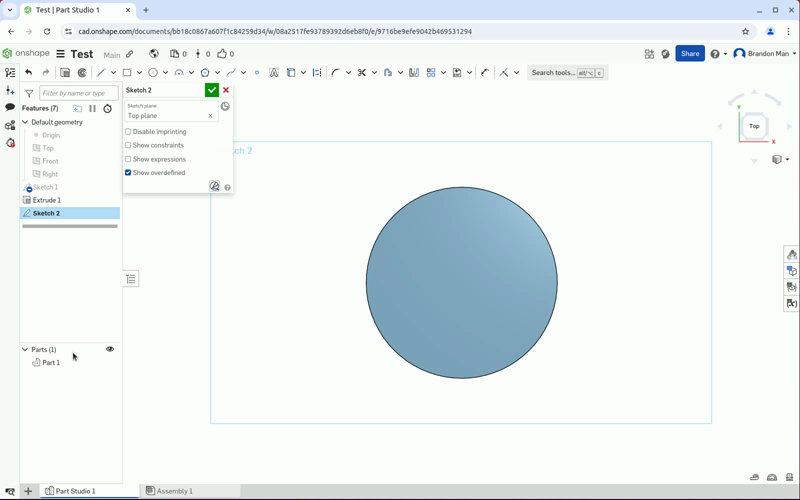
key(y)
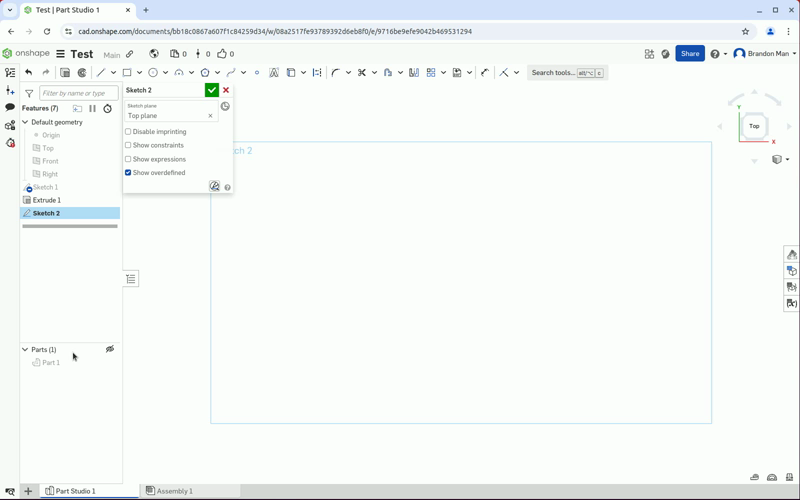
key(c)
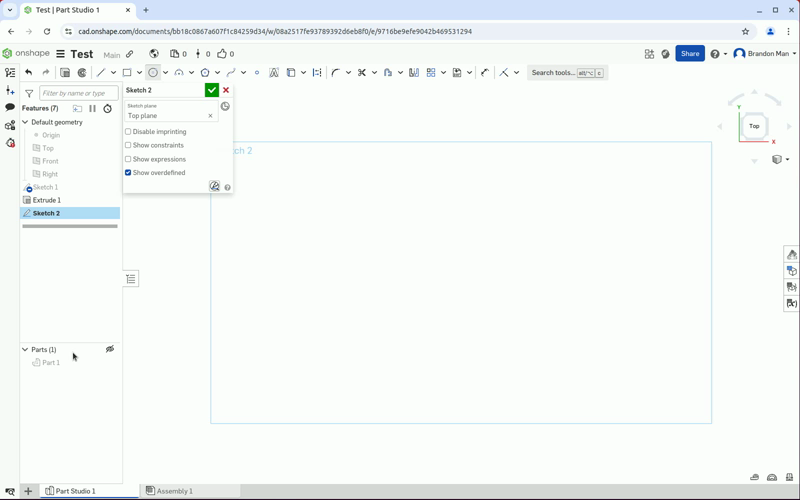
key_down(shift)
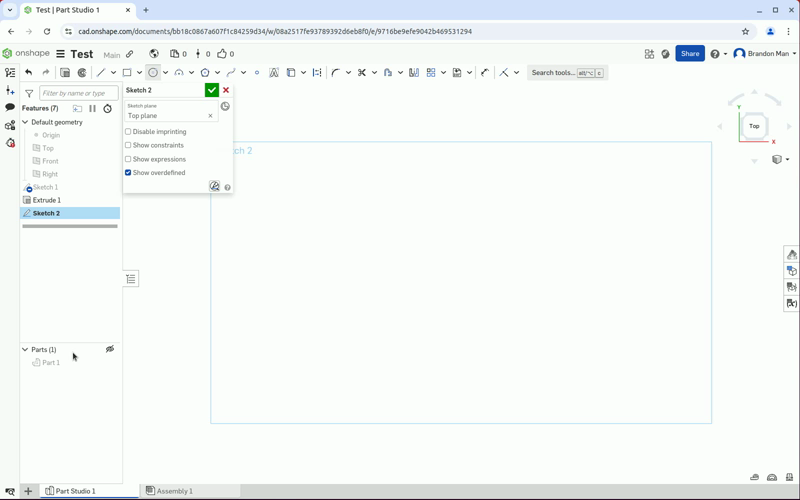
mouse_move(460, 282)
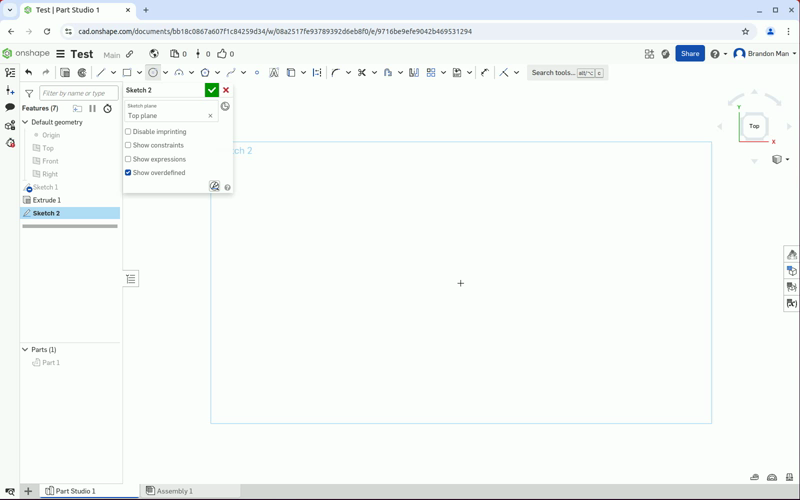
click(460, 282)
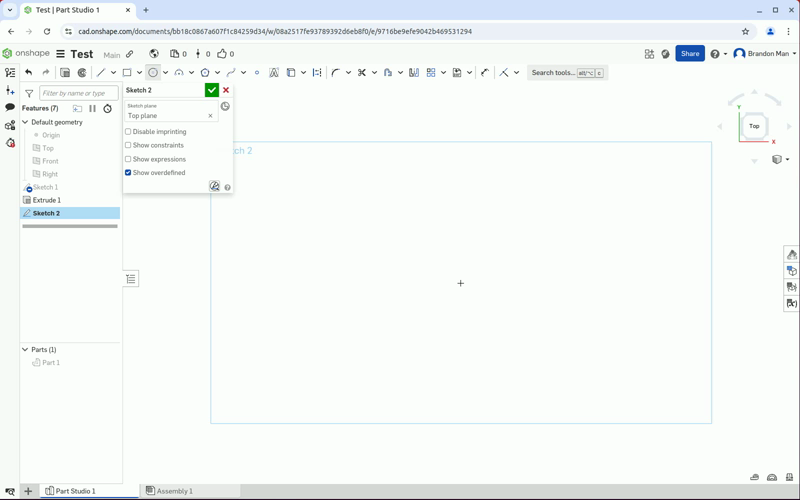
key_up(shift)
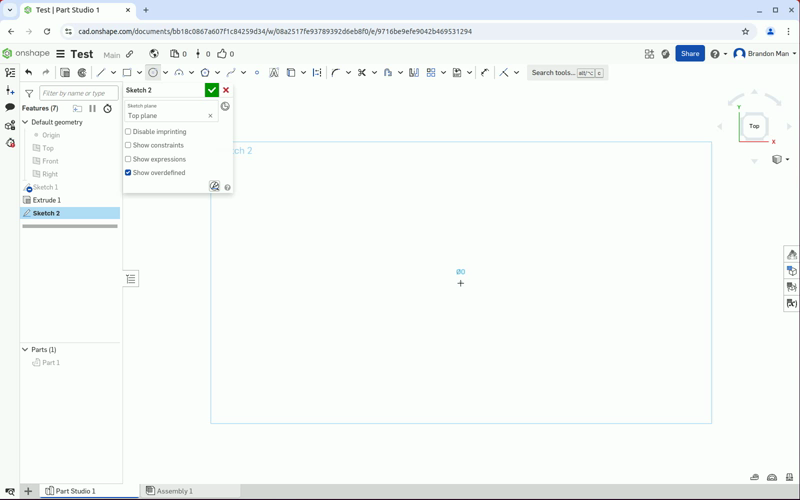
mouse_move(541, 282)
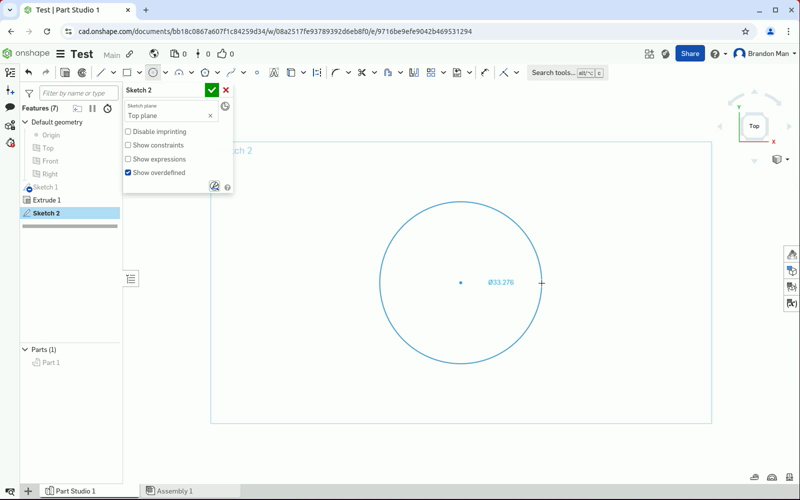
click(541, 282)
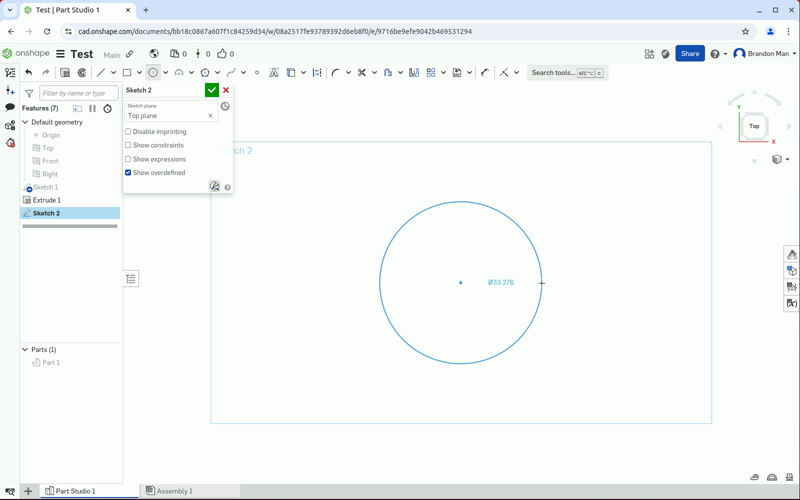
key(esc)
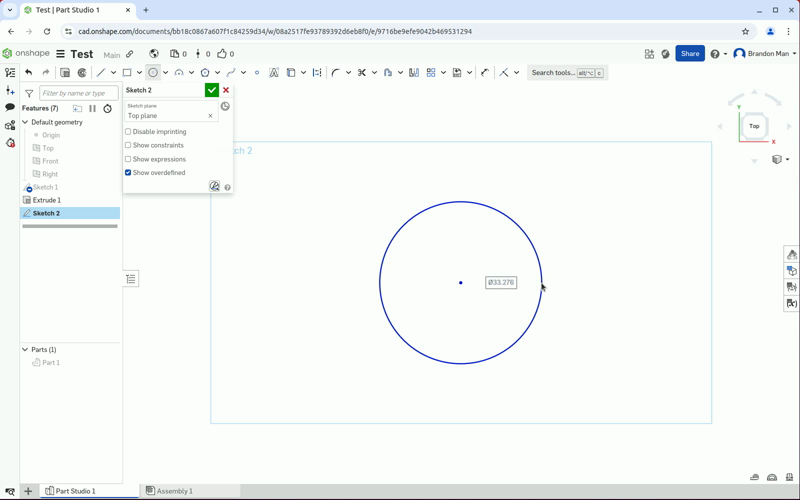
mouse_move(432, 292)
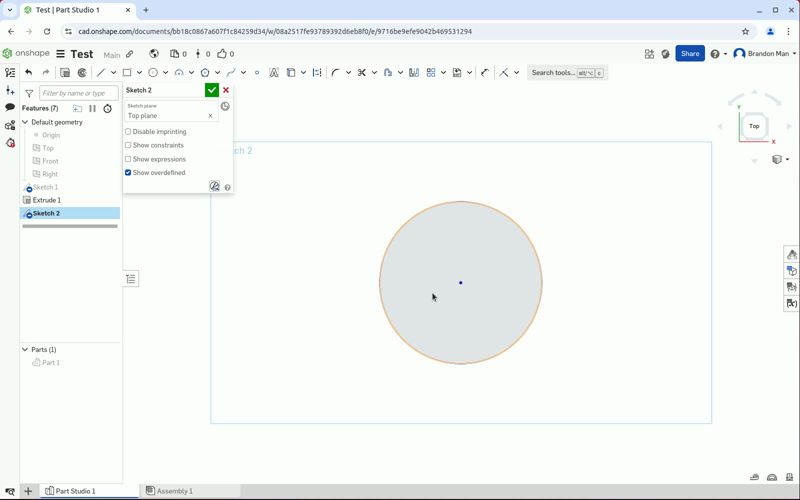
click(432, 292)
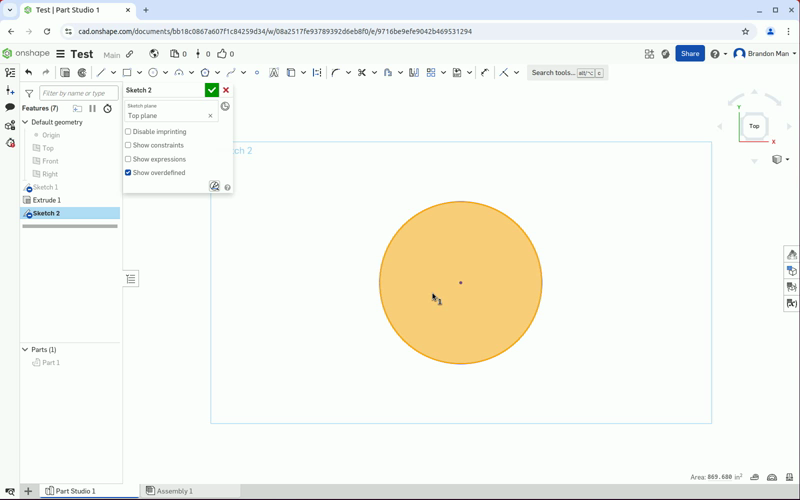
mouse_move(73, 352)
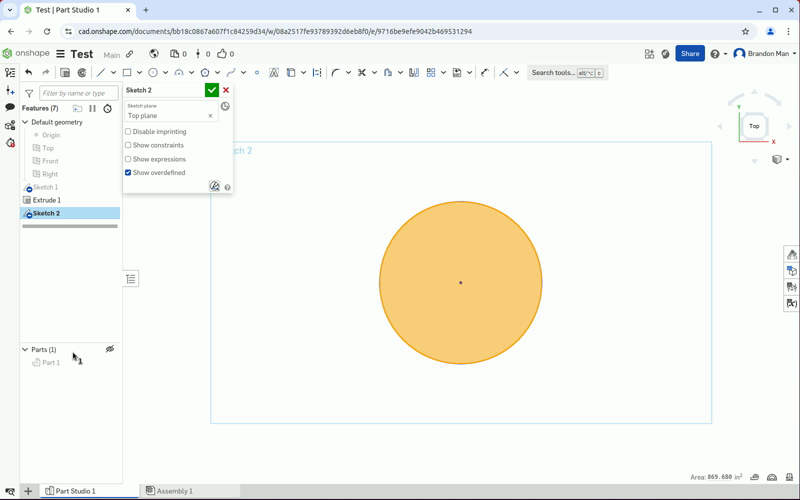
key(shift+y)
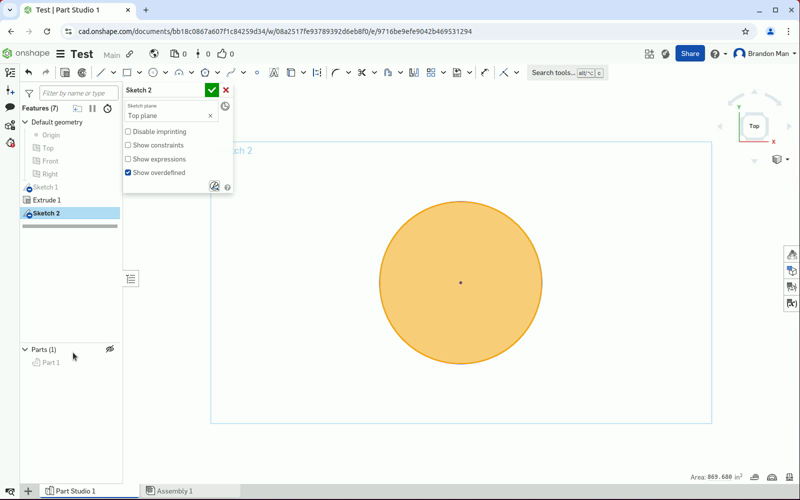
key(shift+e)
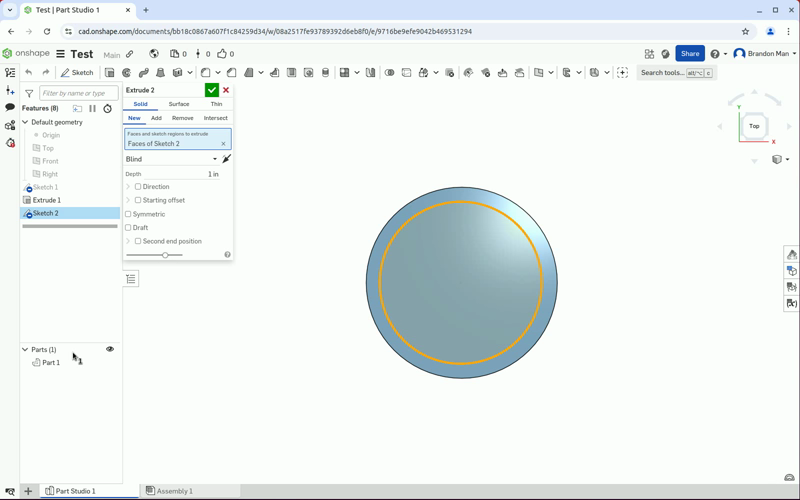
mouse_move(143, 106)
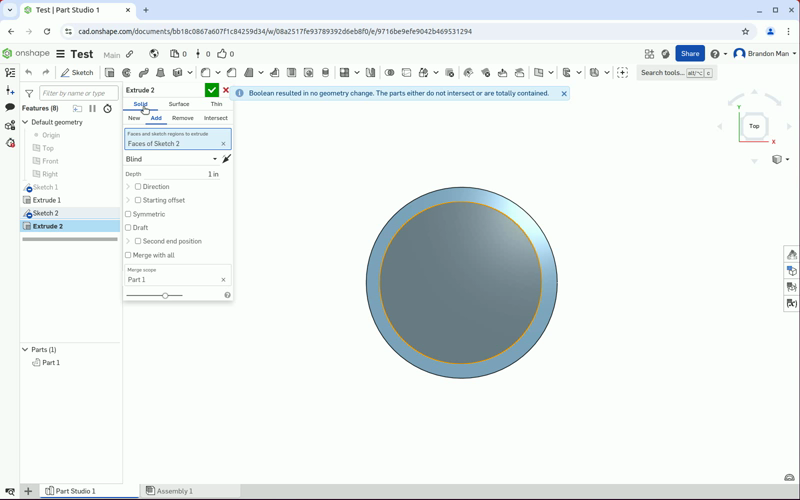
click(143, 106)
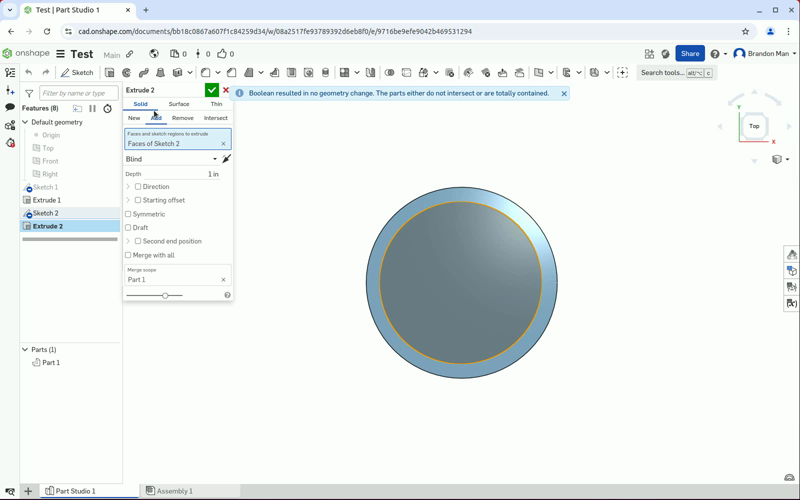
mouse_move(186, 120)
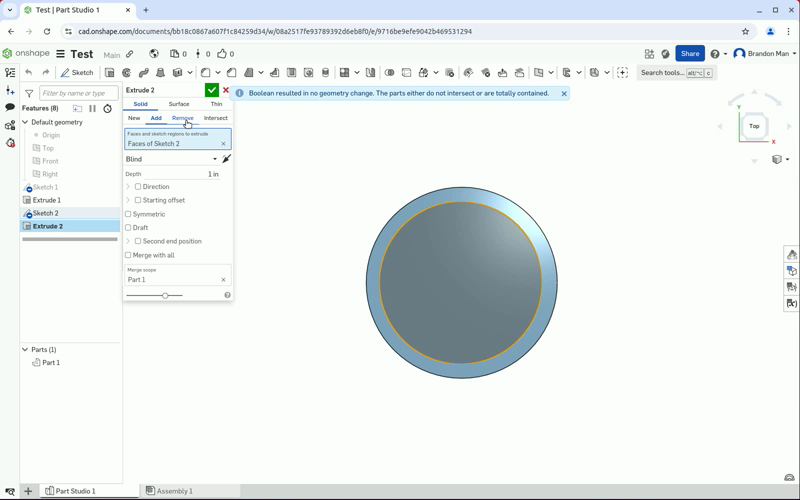
click(186, 120)
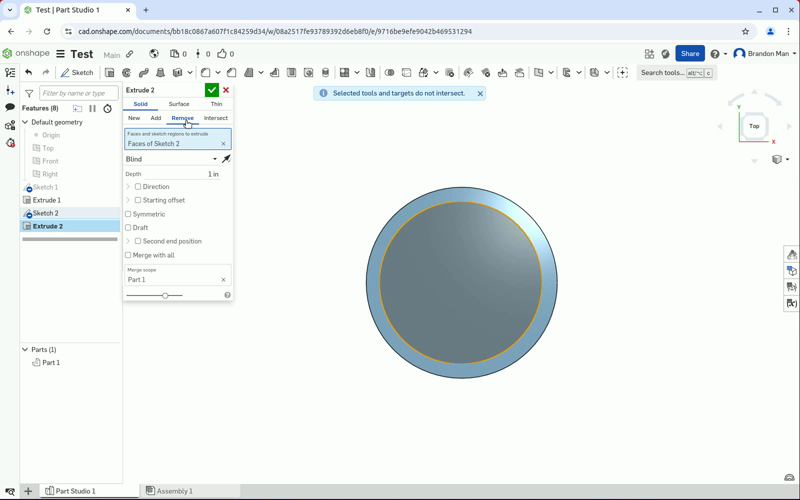
key(tab, 4)
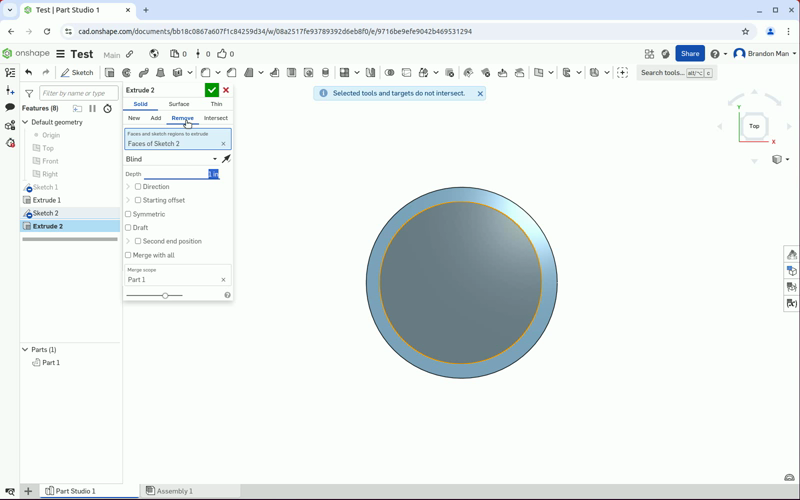
text(-19.738)
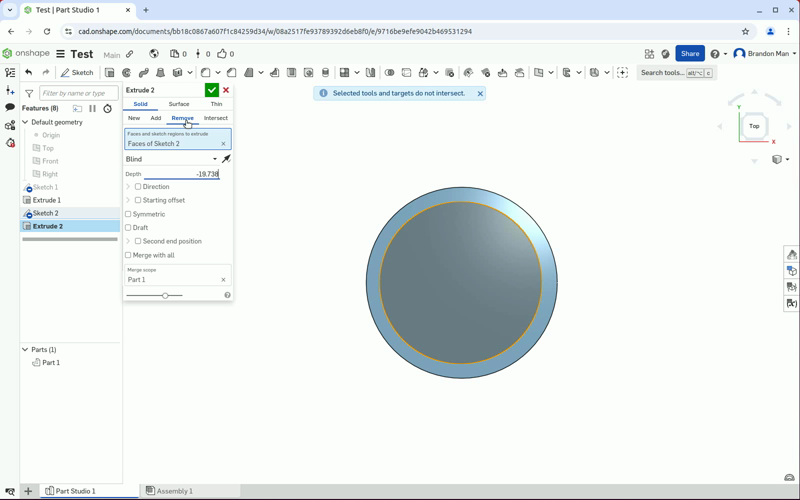
key(tab, 6)
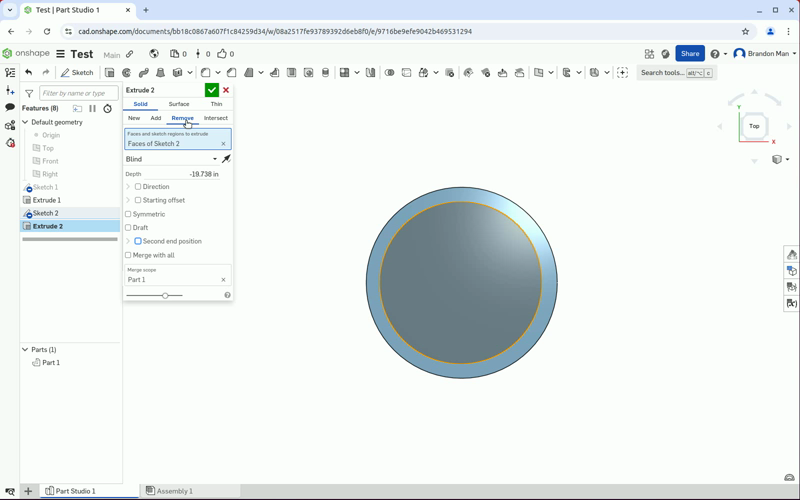
key(space)
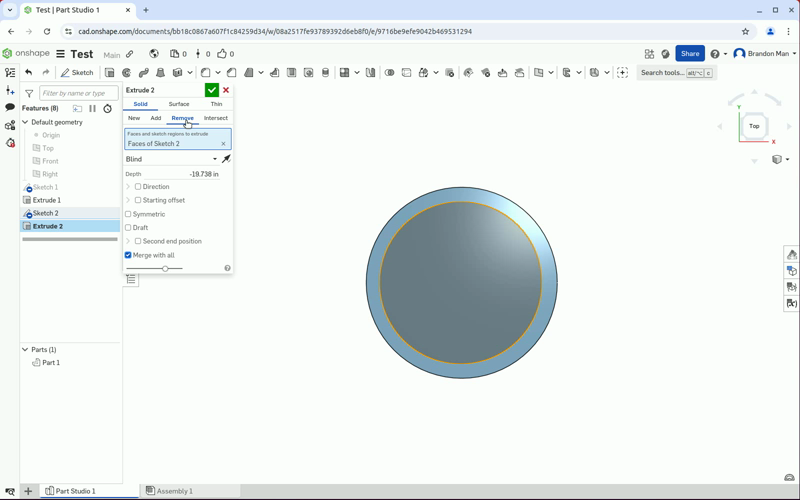
key(enter)
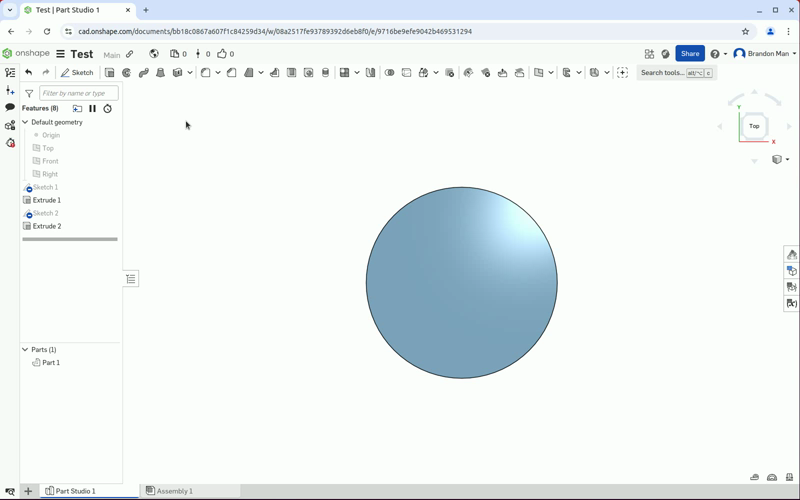
key(shift+h)
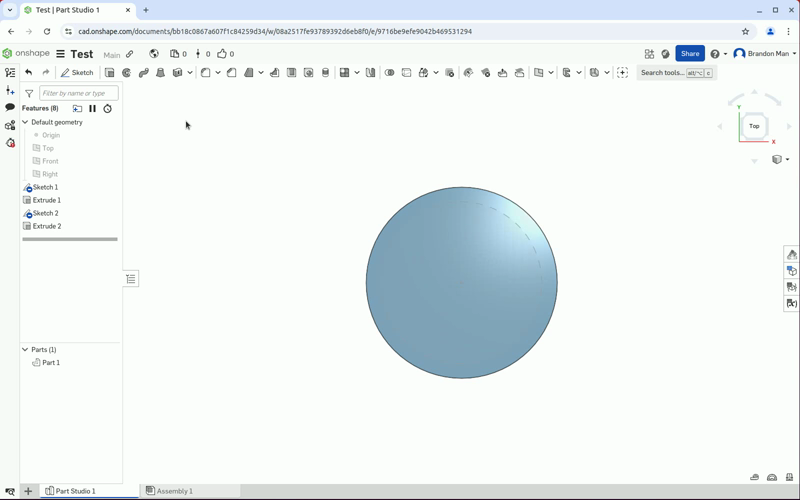
key(shift+h)
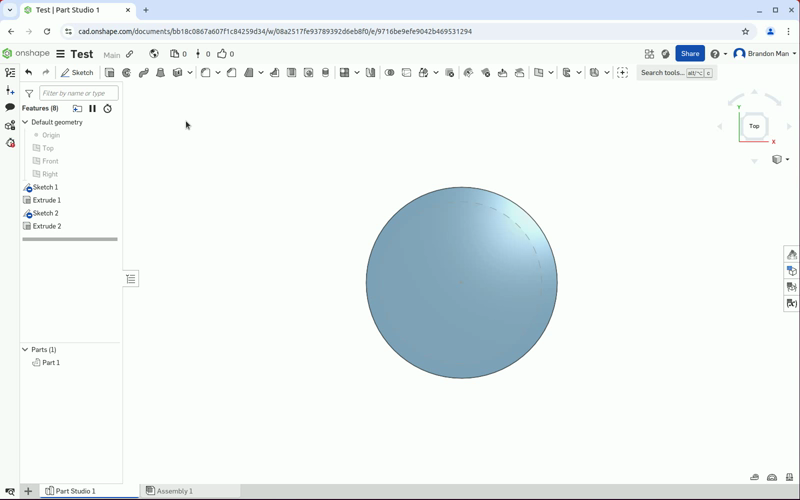
key(shift+7)
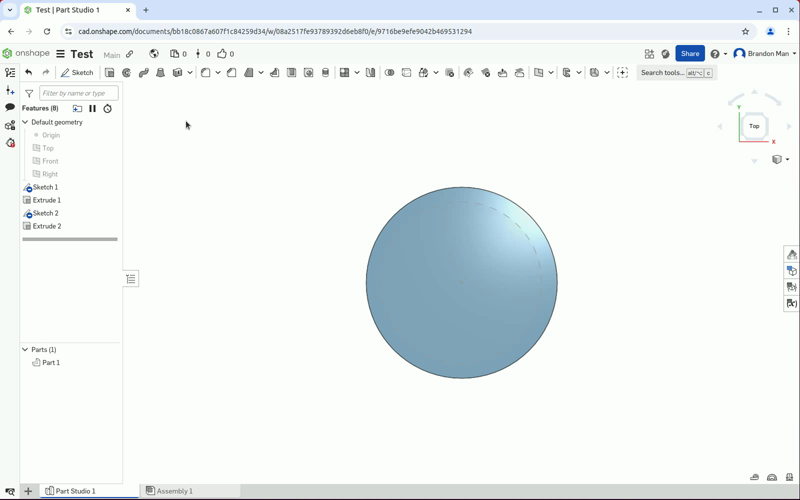
key(up, 3)
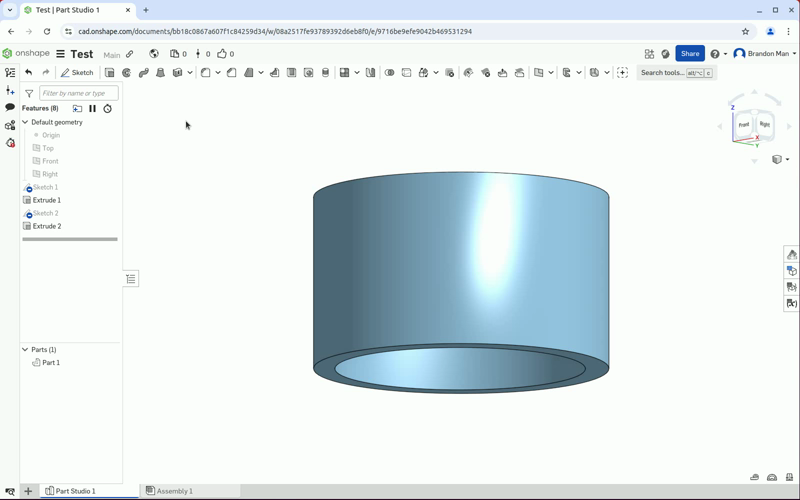
key(left, 3)
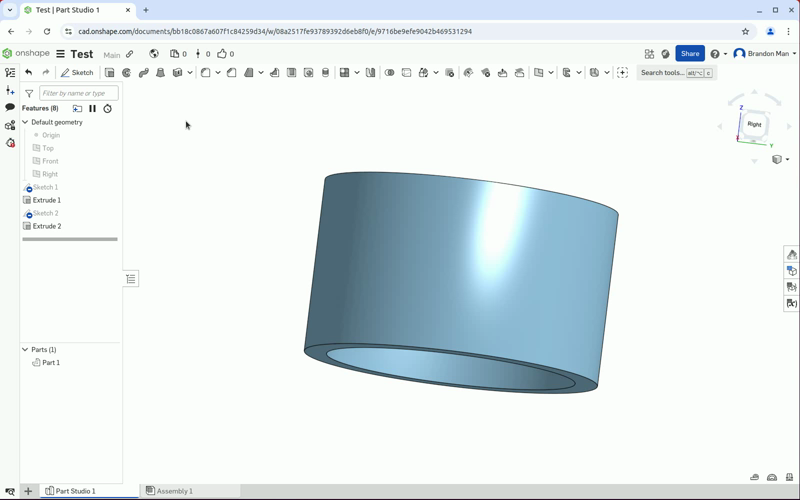
key(right, 3)
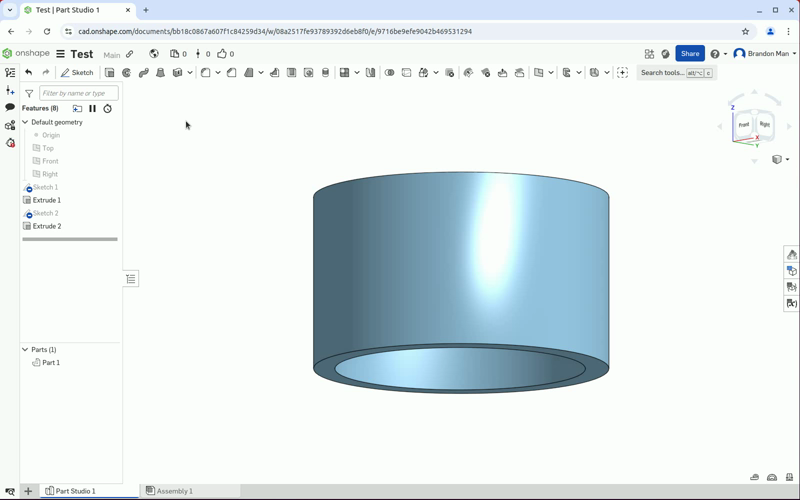
key(down, 3)
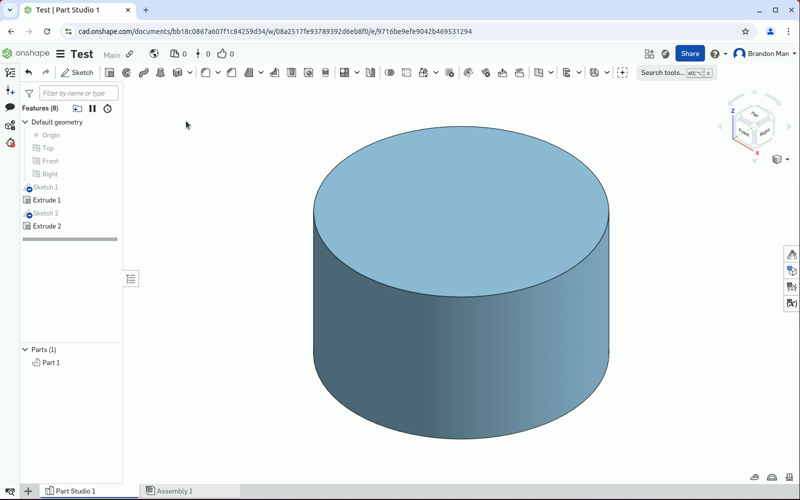
mouse_move(73, 189)
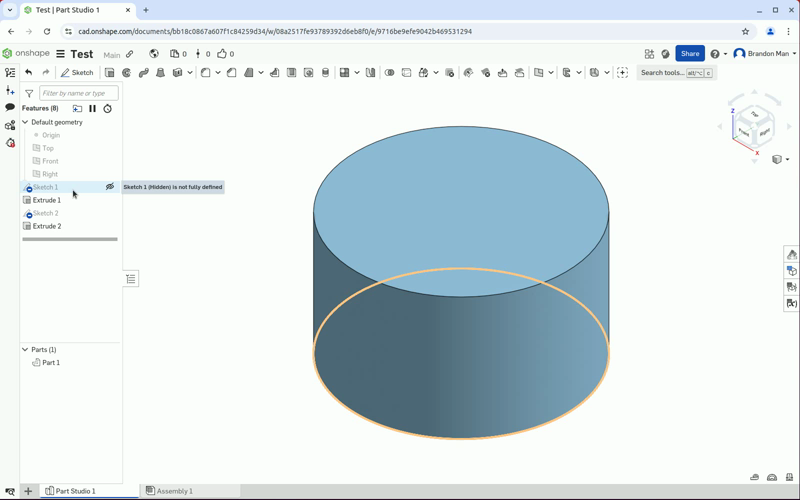
click(73, 189)